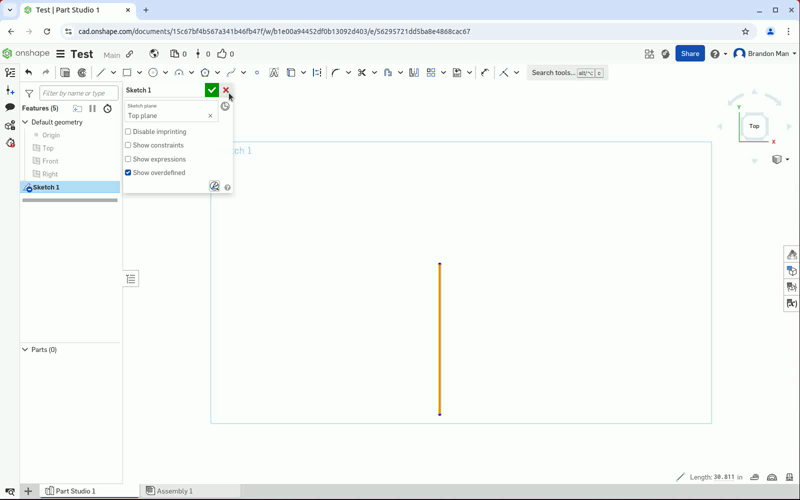
key(shift+h)
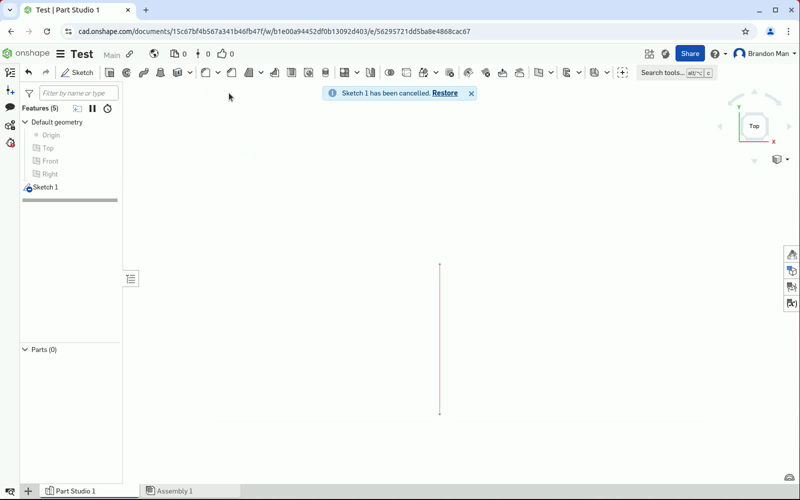
key(shift+s)
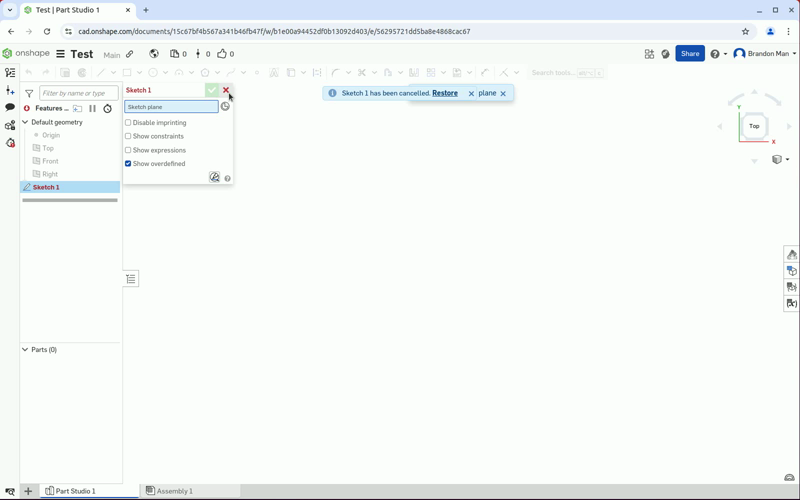
mouse_move(73, 150)
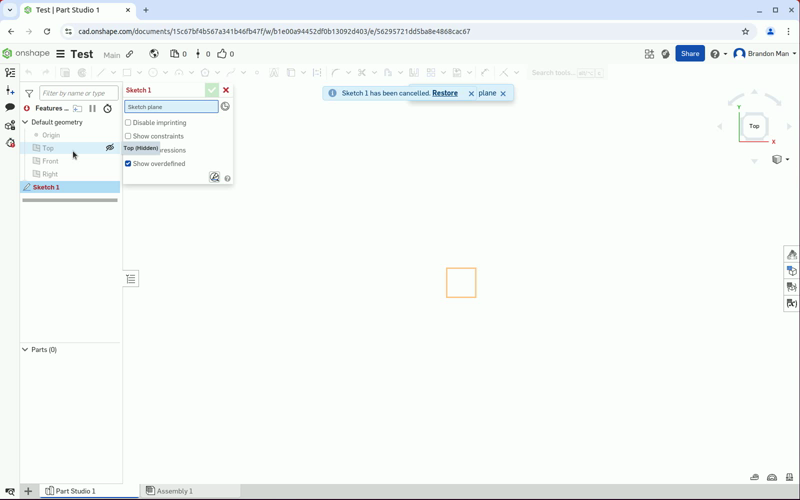
click(73, 150)
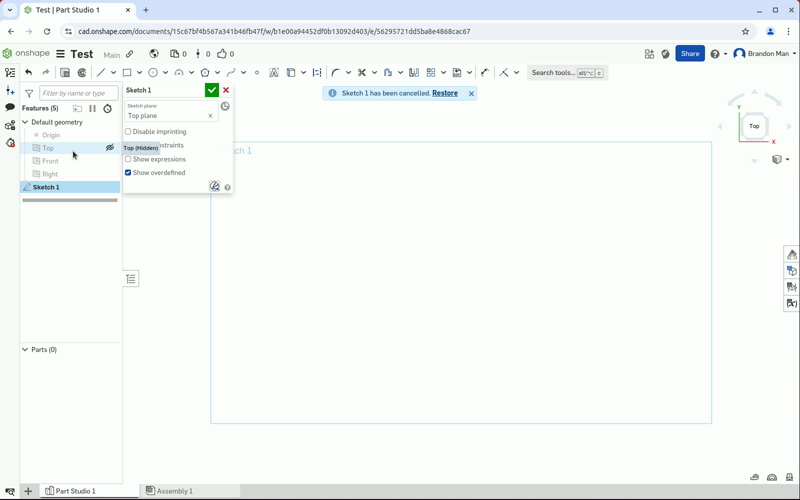
mouse_move(73, 352)
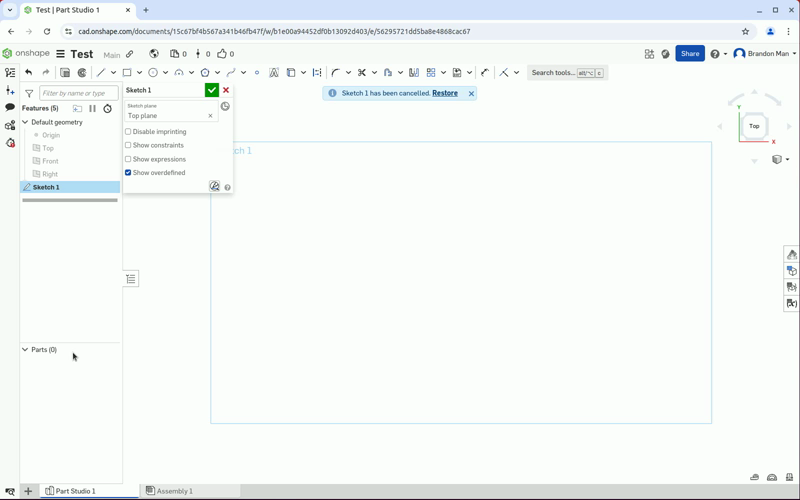
key(y)
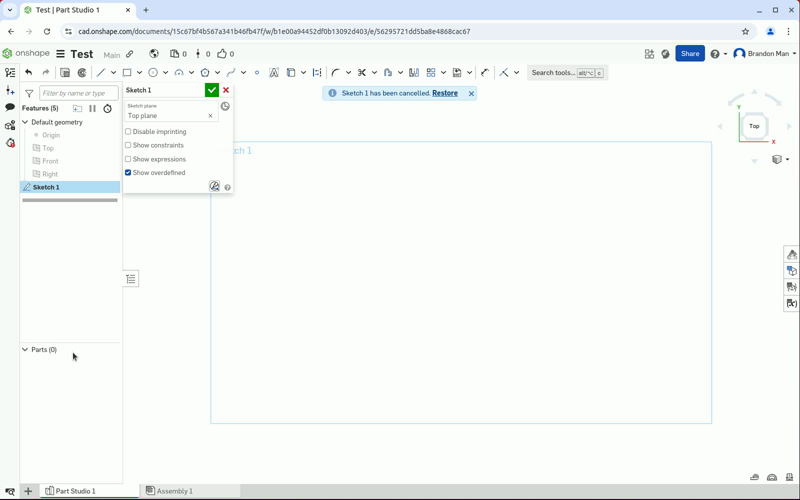
key(c)
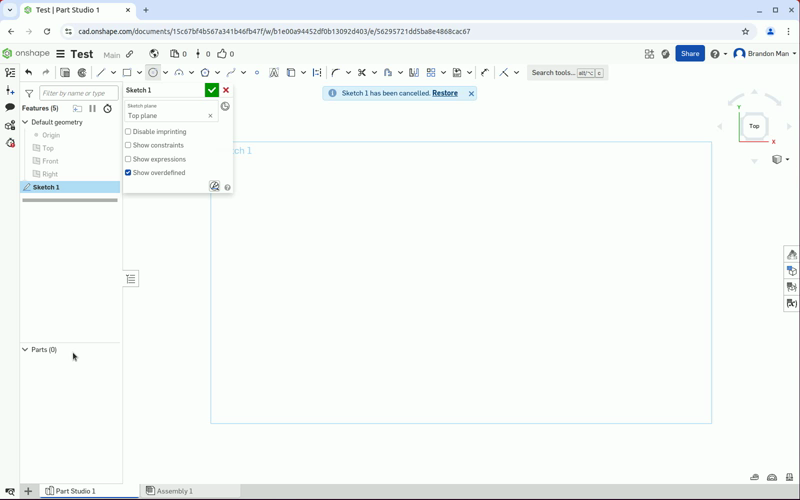
key_down(shift)
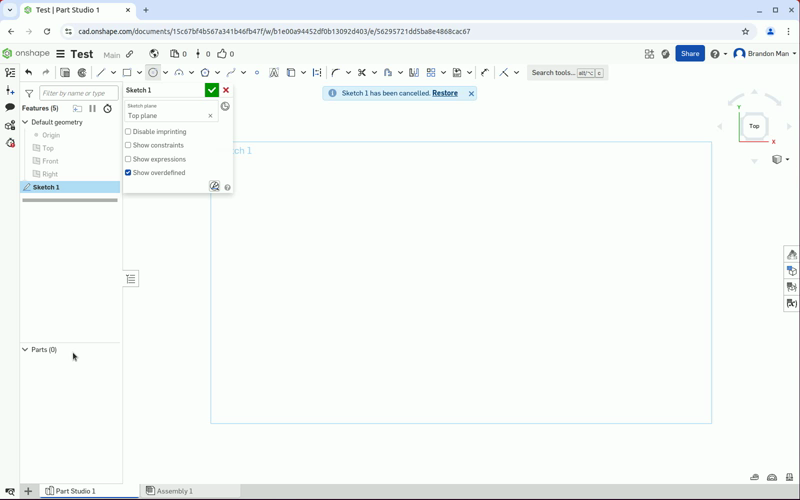
mouse_move(461, 282)
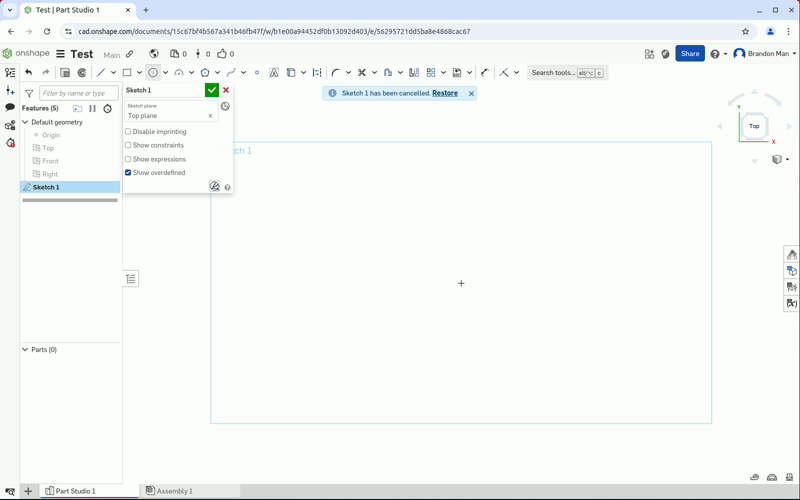
click(461, 282)
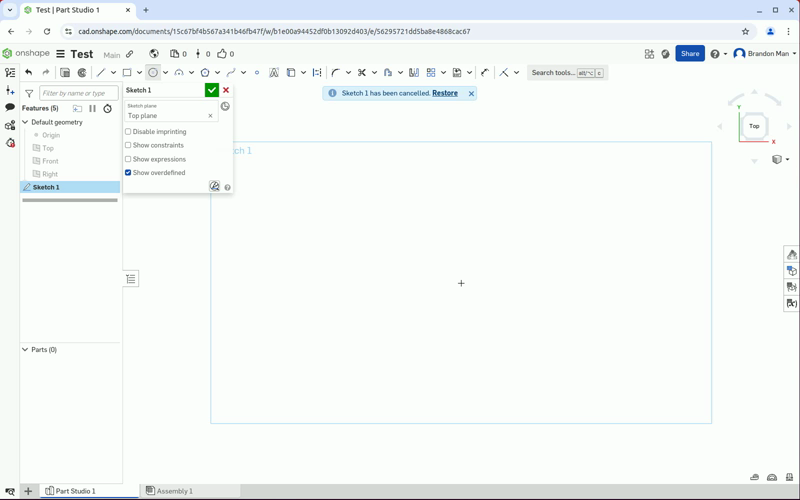
key_up(shift)
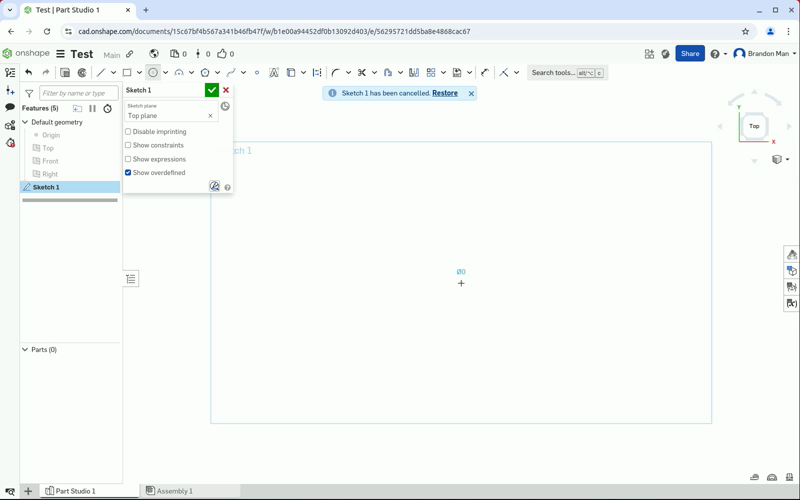
mouse_move(574, 282)
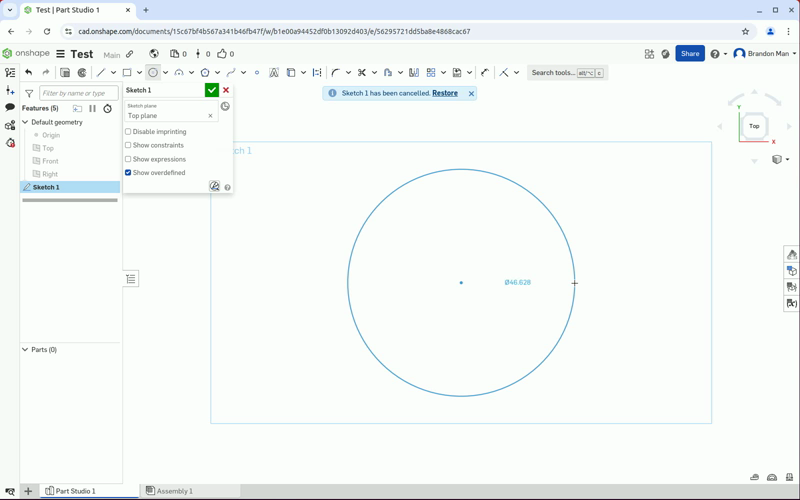
click(574, 282)
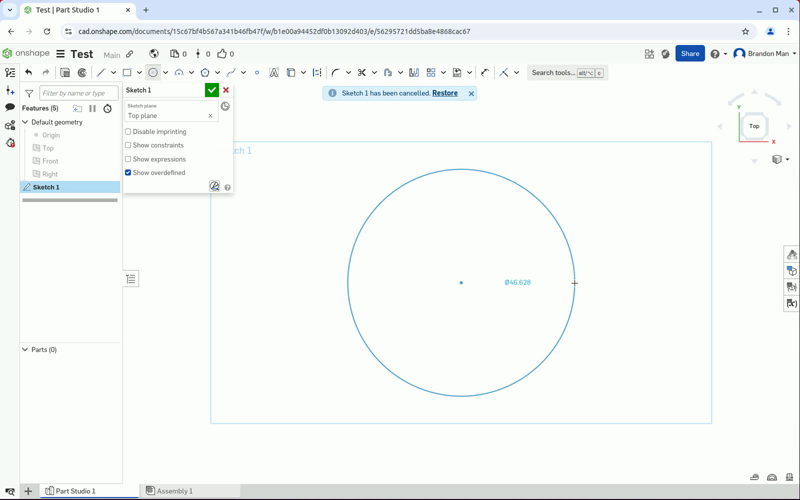
key(esc)
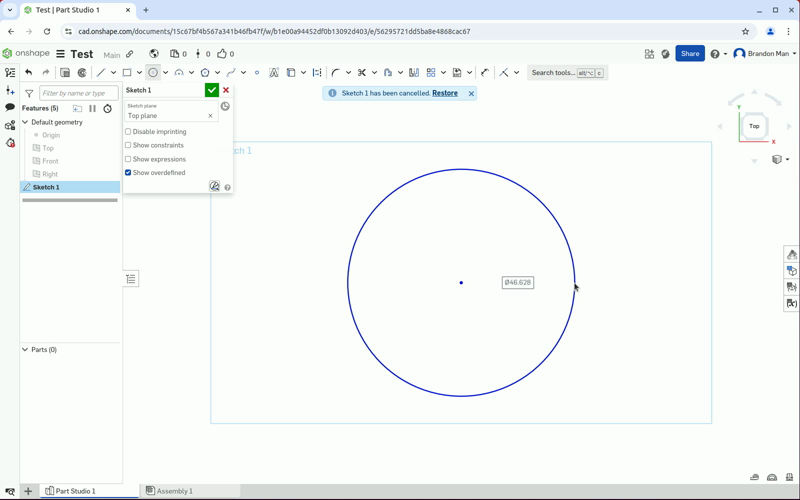
mouse_move(530, 284)
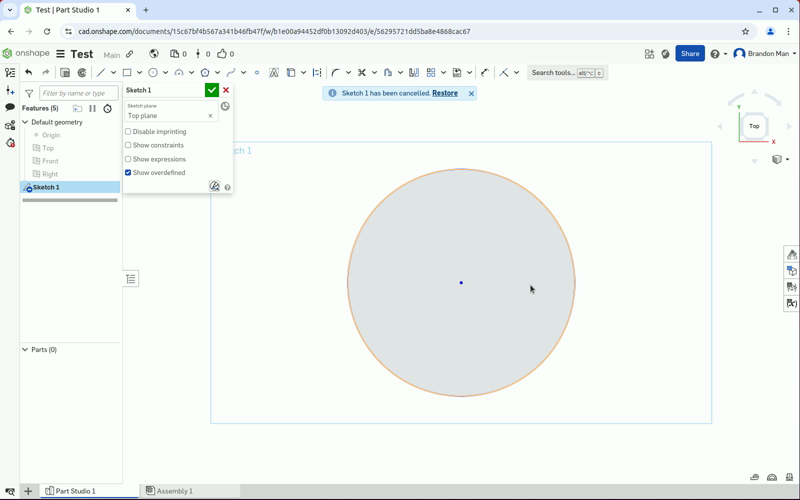
click(530, 284)
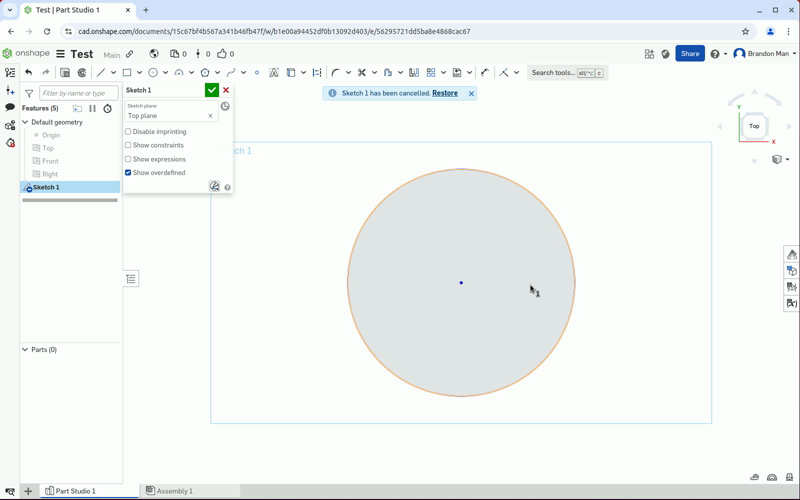
mouse_move(73, 352)
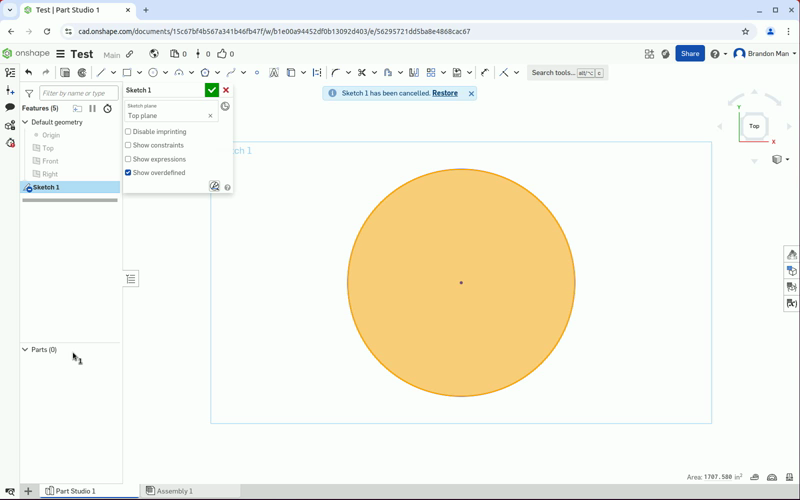
key(shift+y)
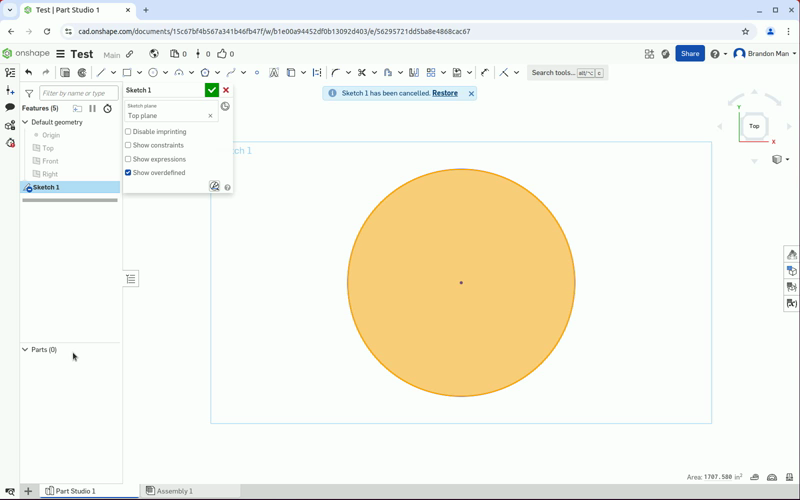
key(shift+e)
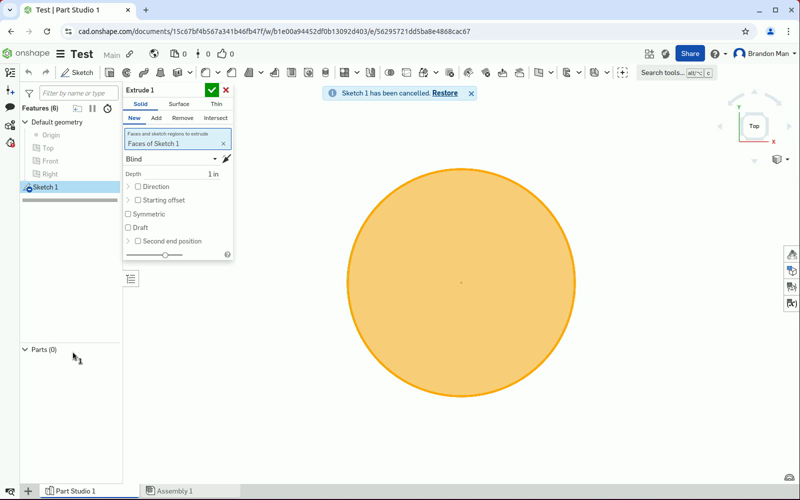
mouse_move(143, 106)
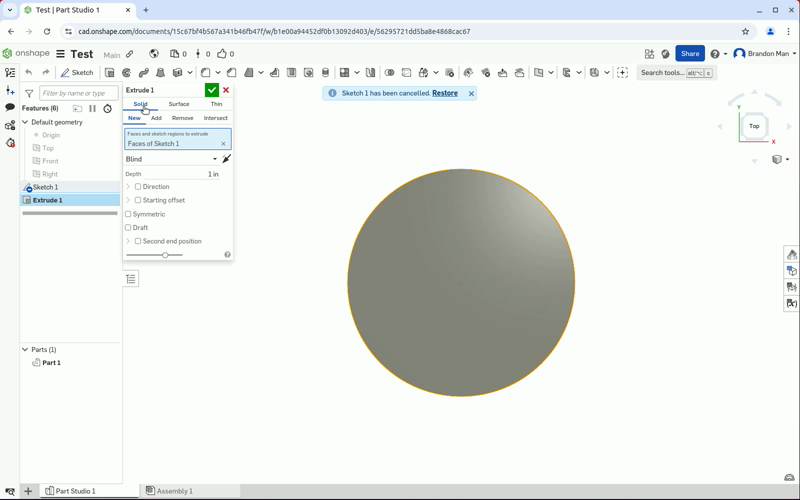
click(143, 106)
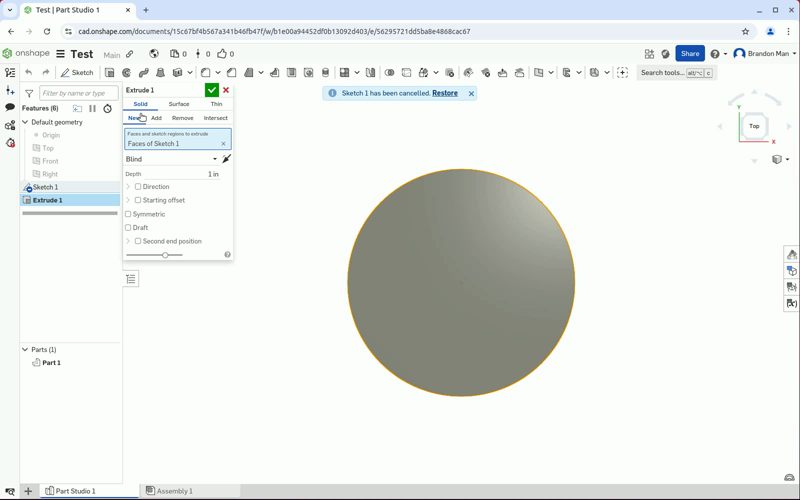
mouse_move(137, 120)
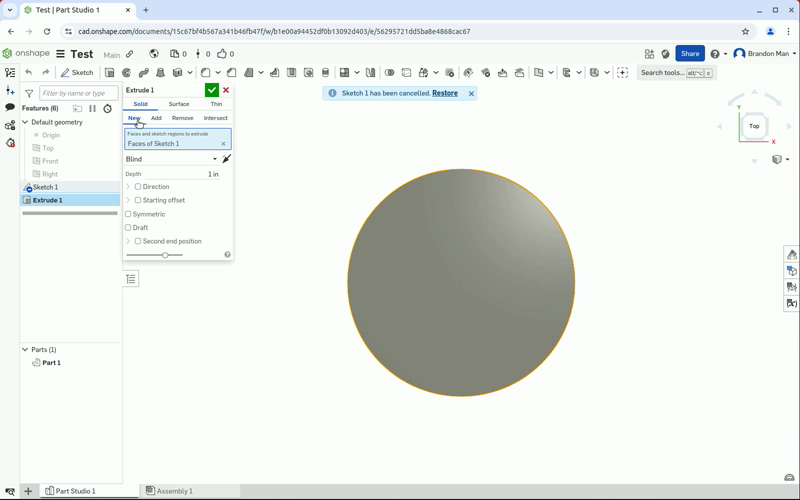
click(137, 120)
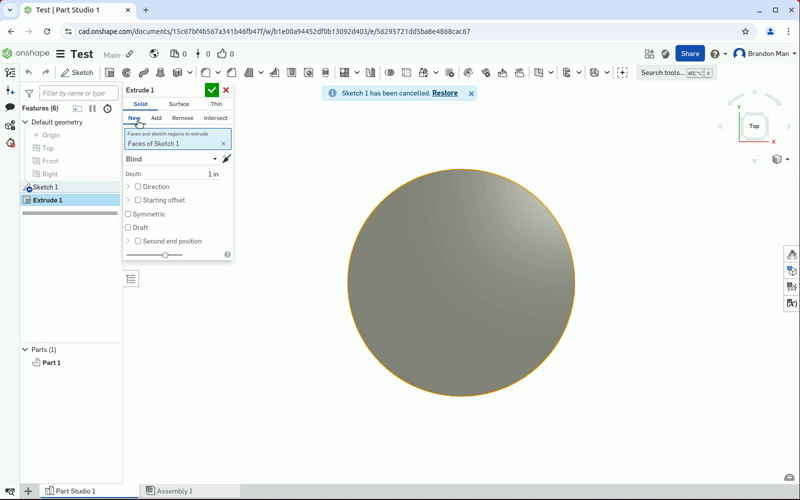
key(tab, 4)
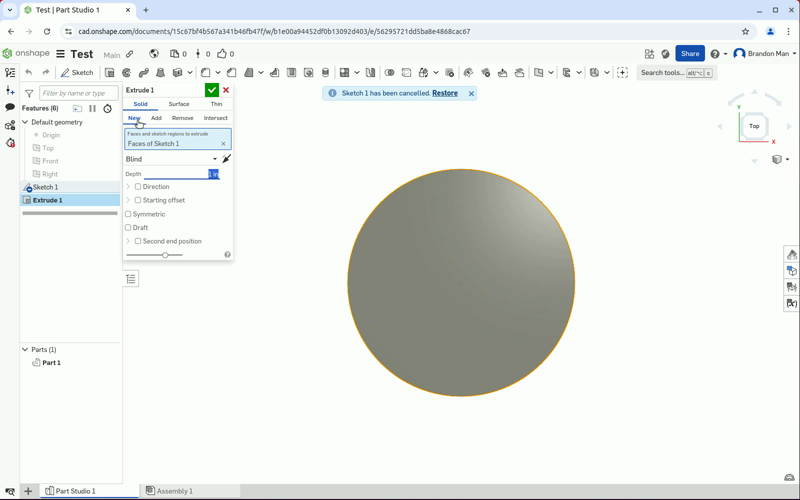
text(11.554)
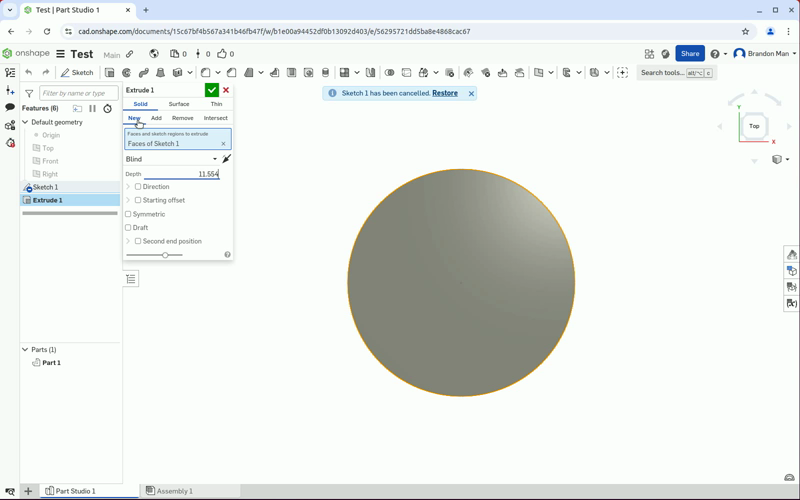
key(enter)
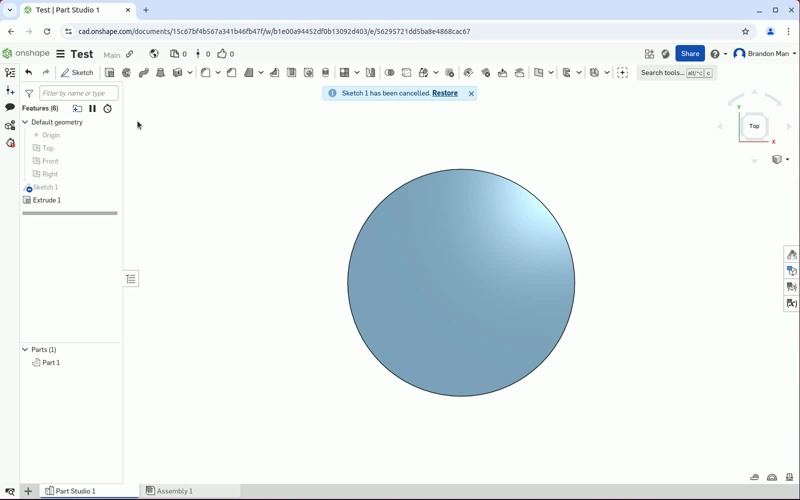
key(shift+h)
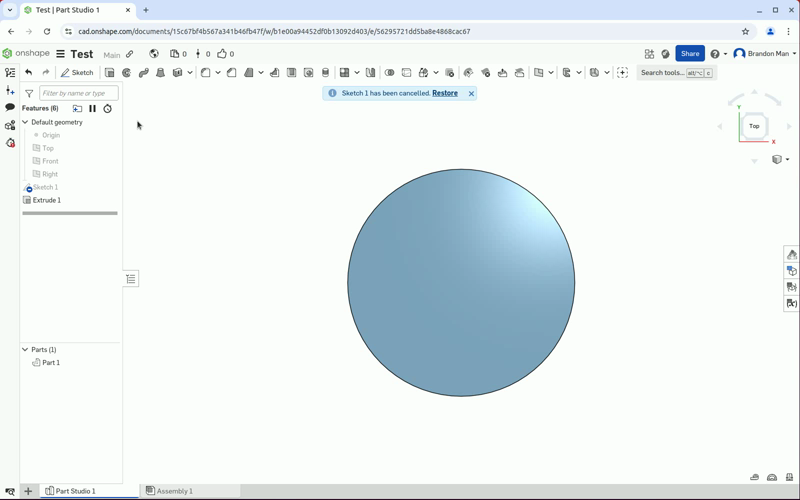
key(shift+h)
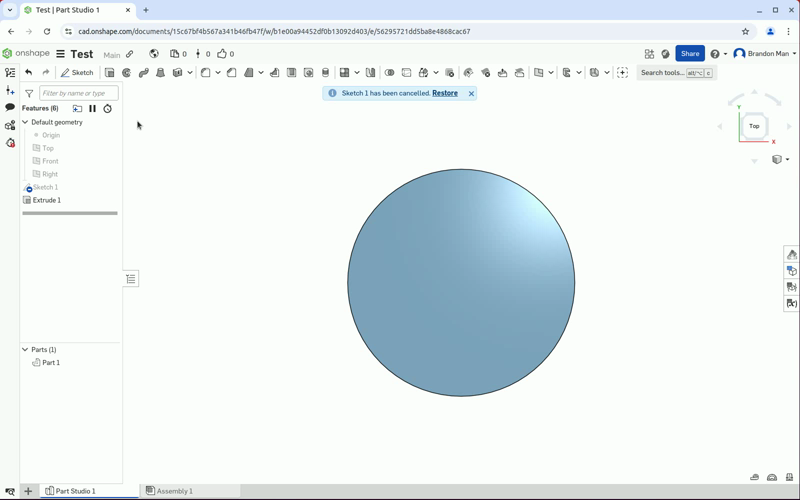
mouse_move(73, 189)
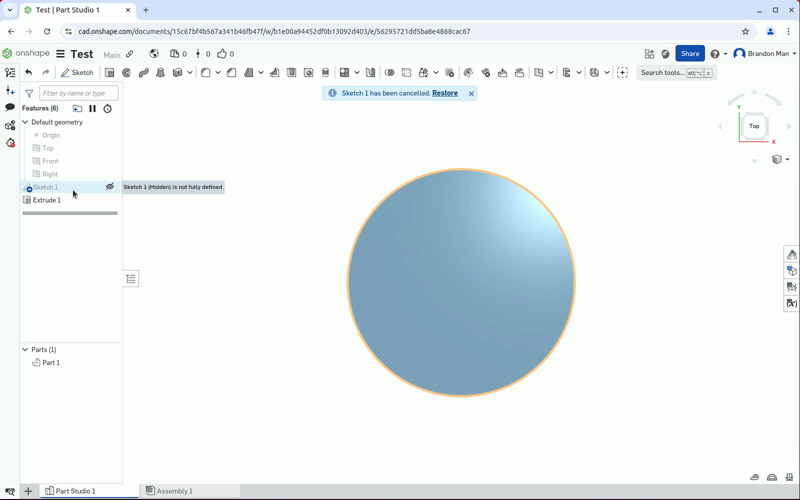
click(73, 189)
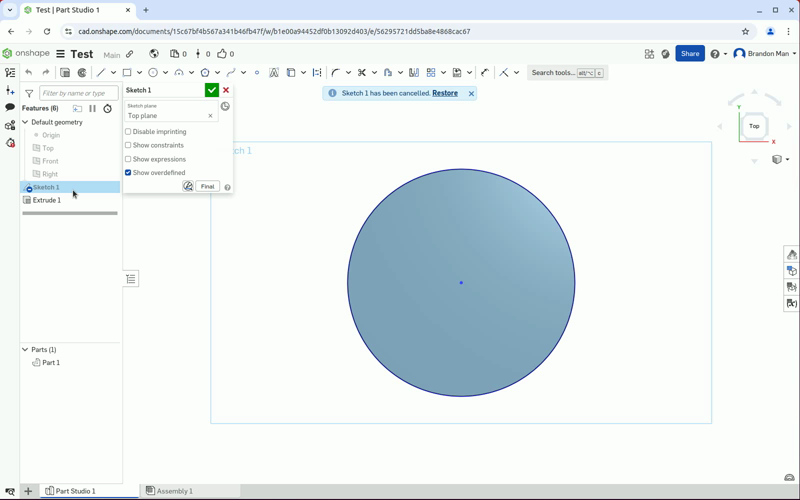
mouse_move(229, 92)
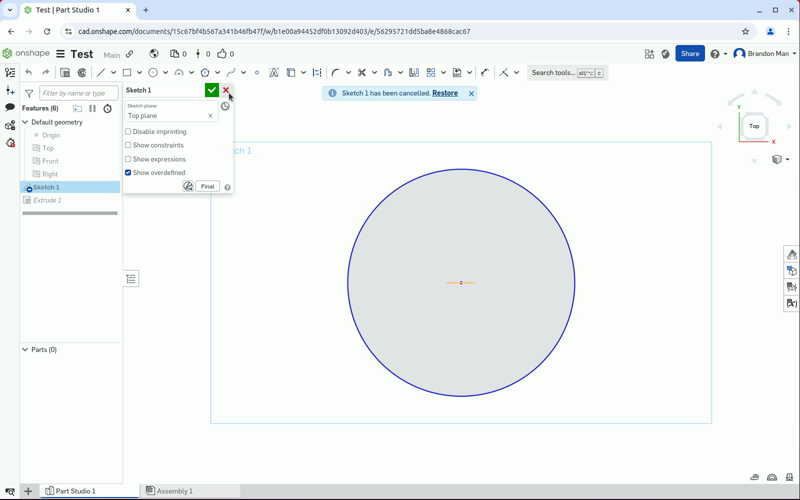
click(229, 92)
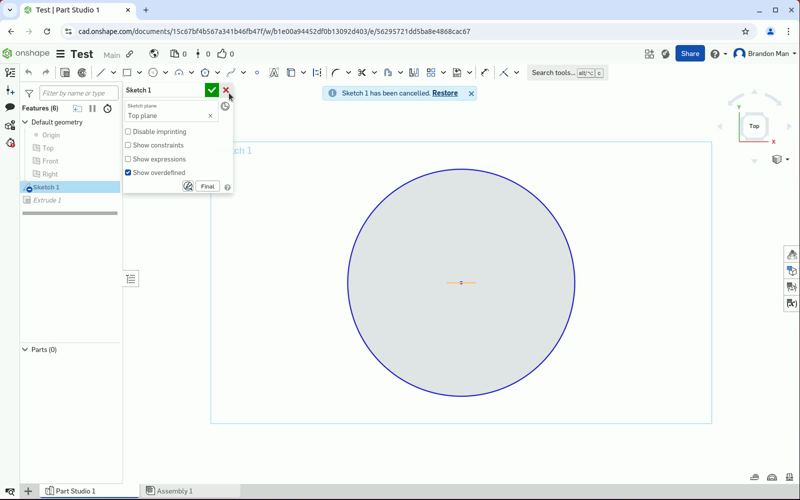
key(shift+s)
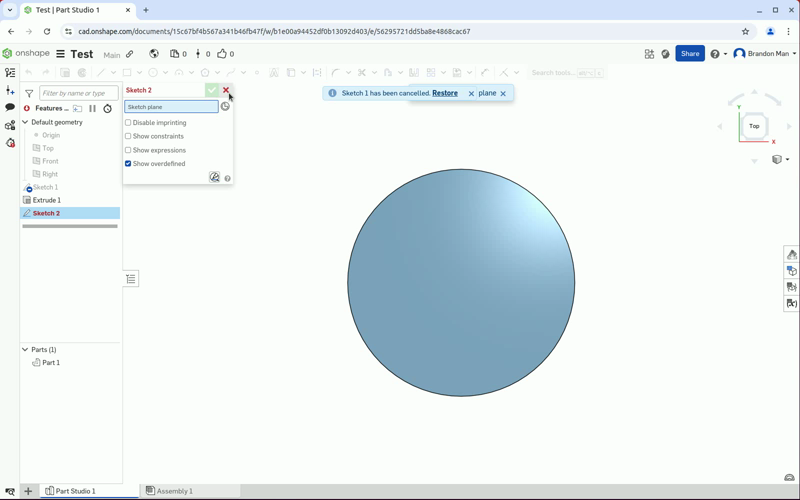
mouse_move(73, 150)
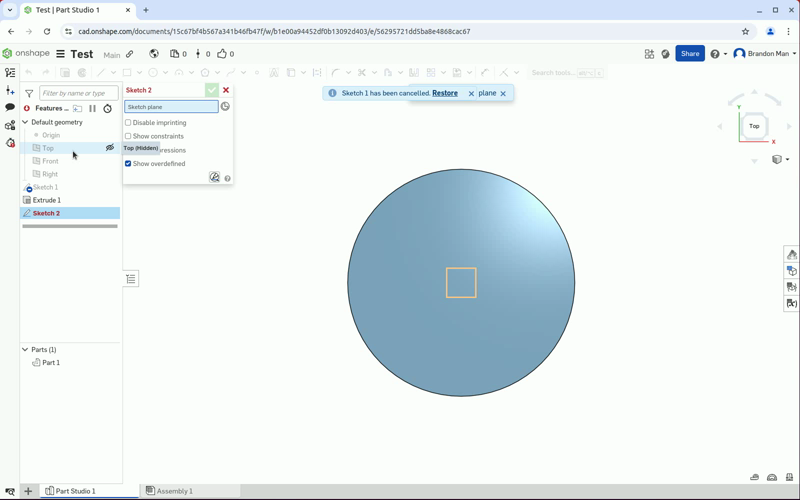
click(73, 150)
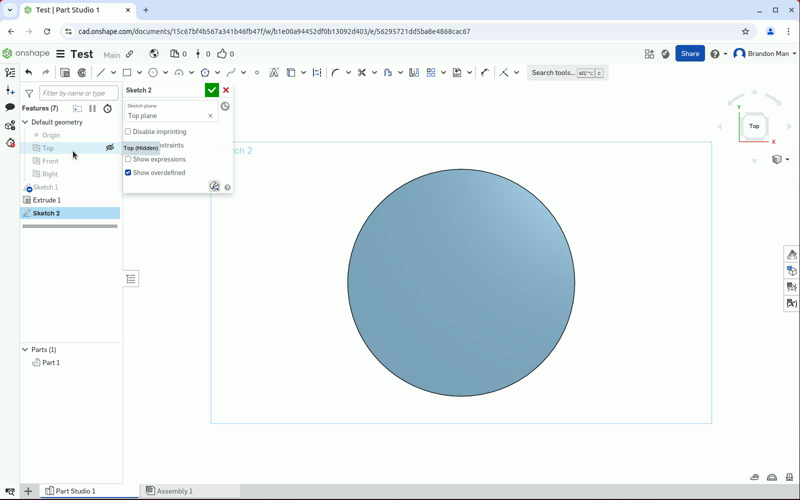
mouse_move(73, 352)
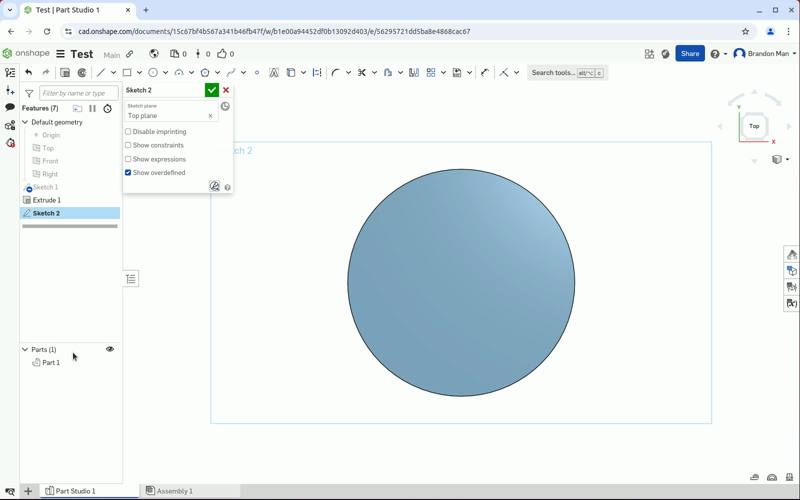
key(y)
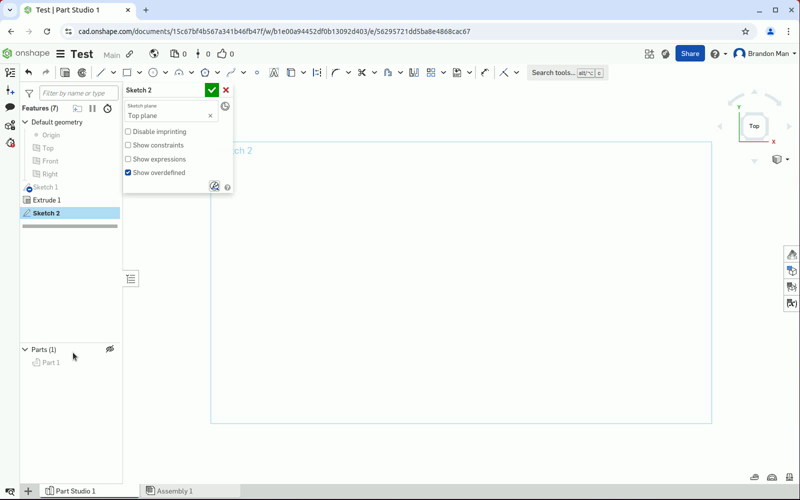
key(c)
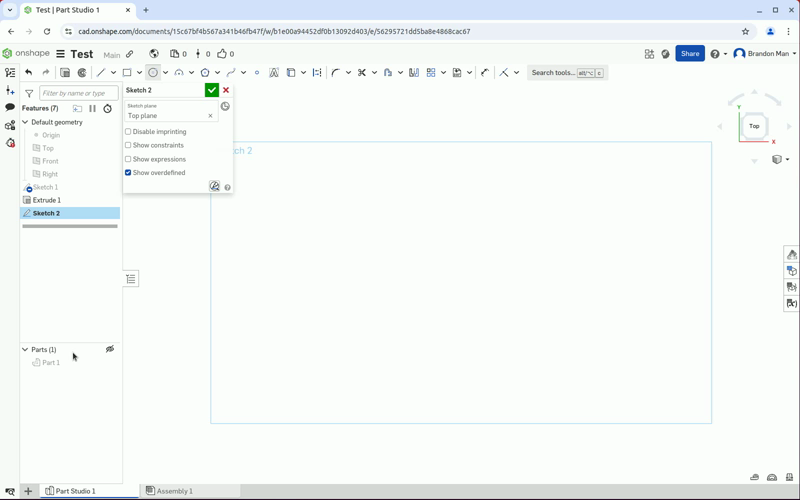
key_down(shift)
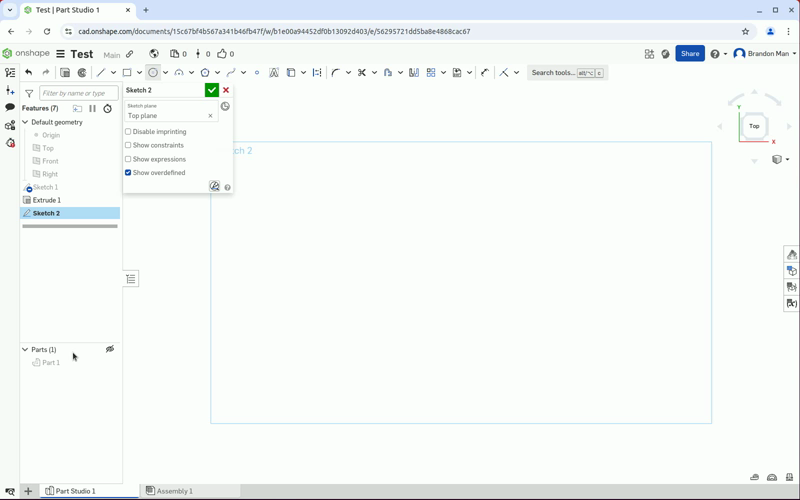
mouse_move(460, 282)
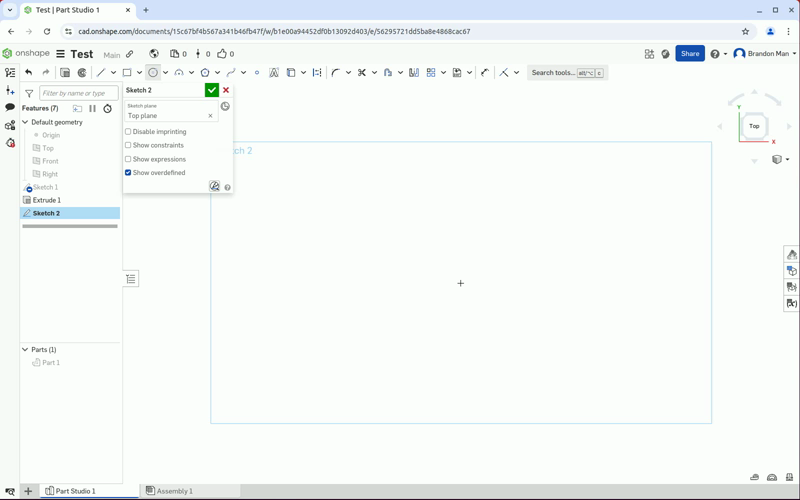
click(460, 282)
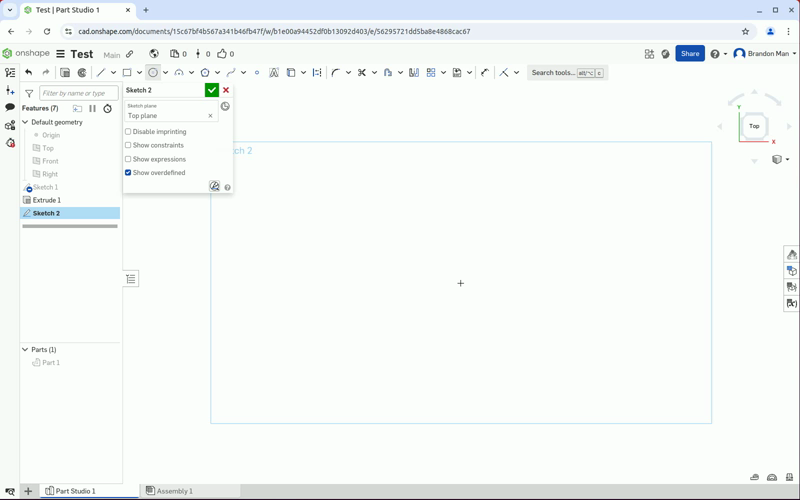
key_up(shift)
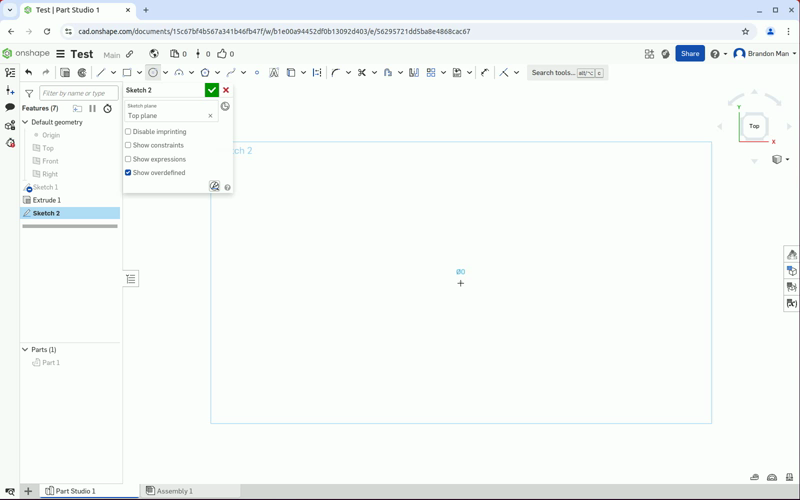
mouse_move(486, 282)
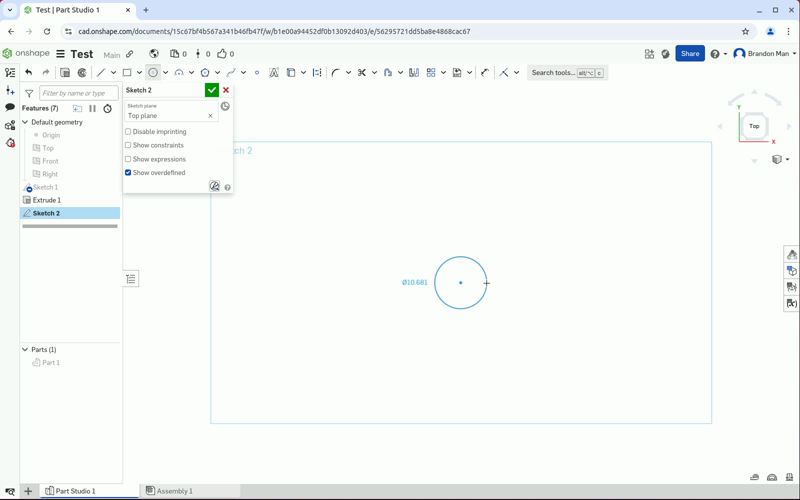
click(486, 282)
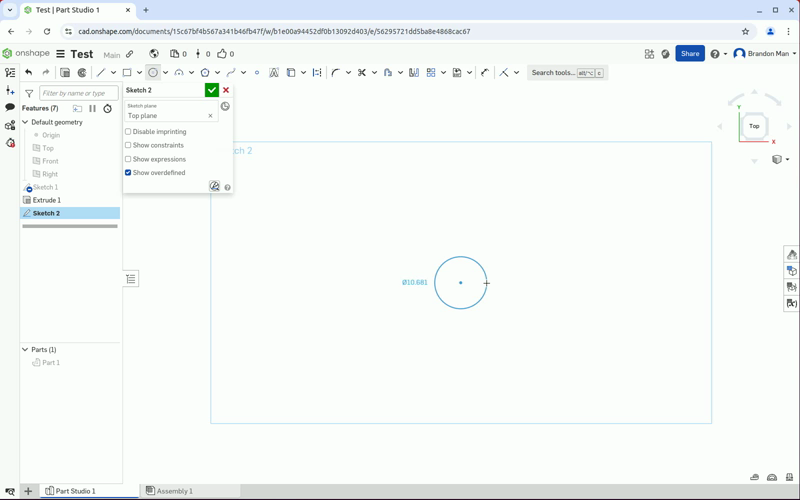
key(esc)
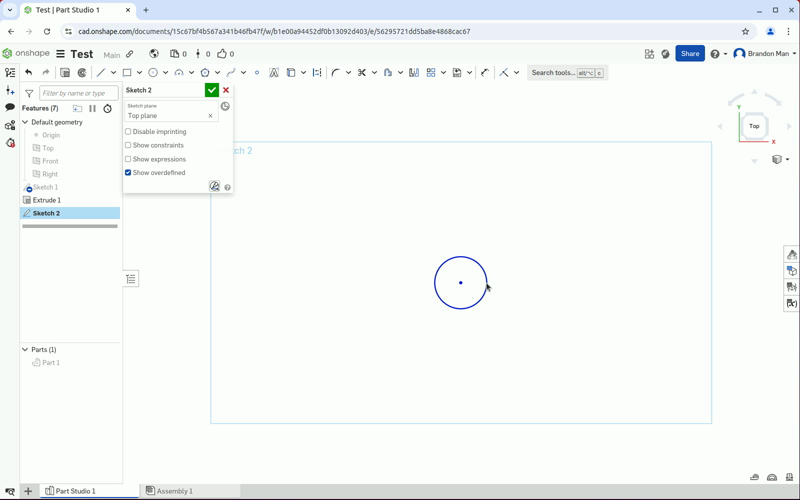
mouse_move(470, 262)
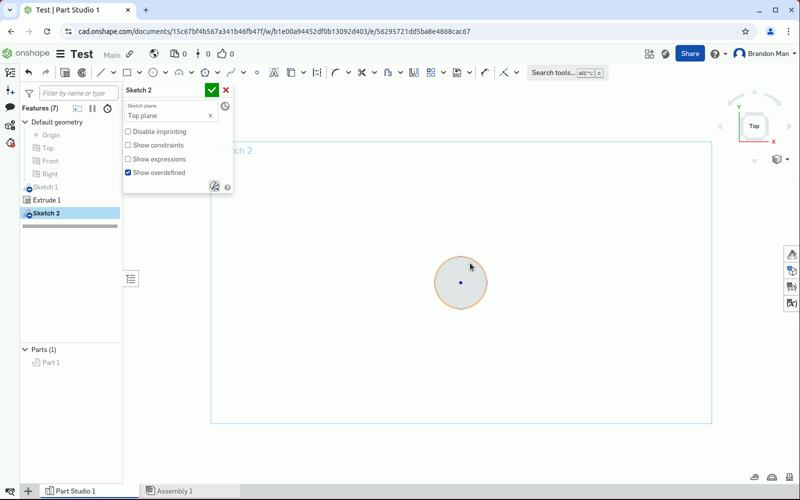
click(470, 262)
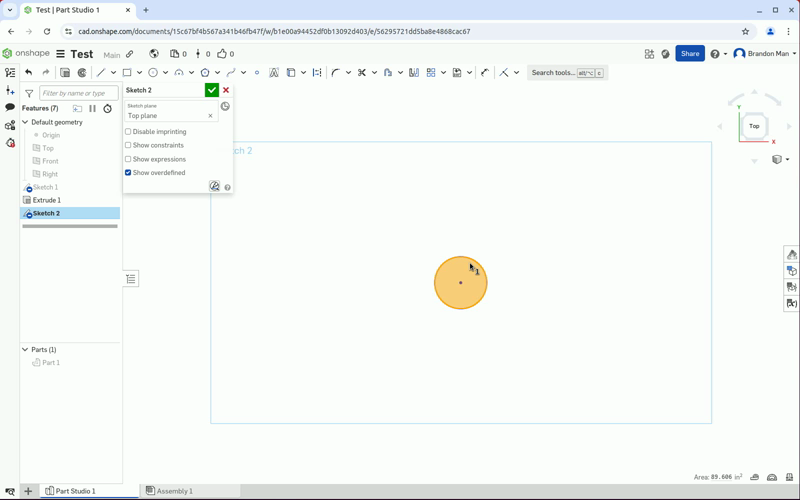
mouse_move(73, 352)
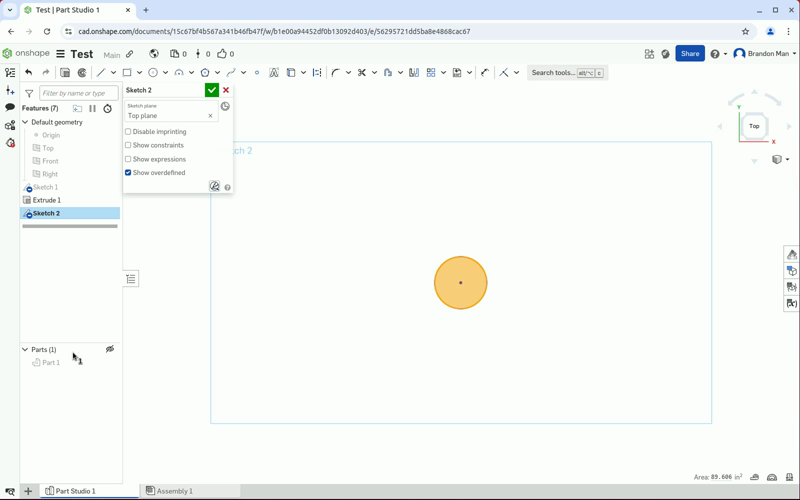
key(shift+y)
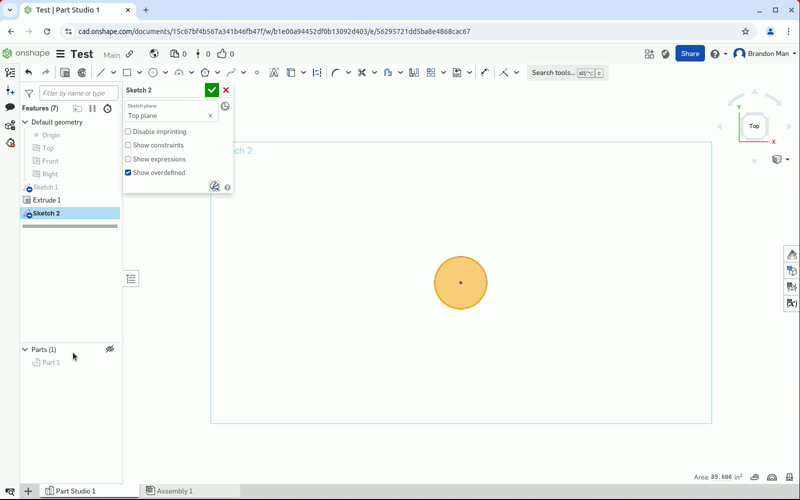
key(shift+e)
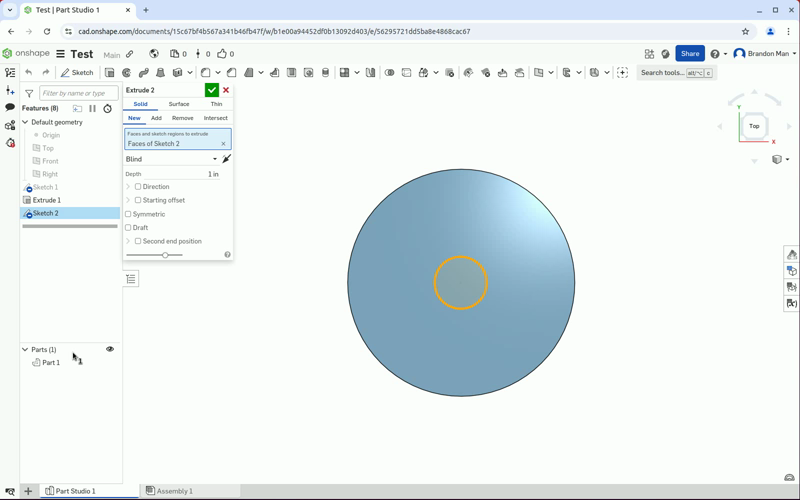
mouse_move(143, 106)
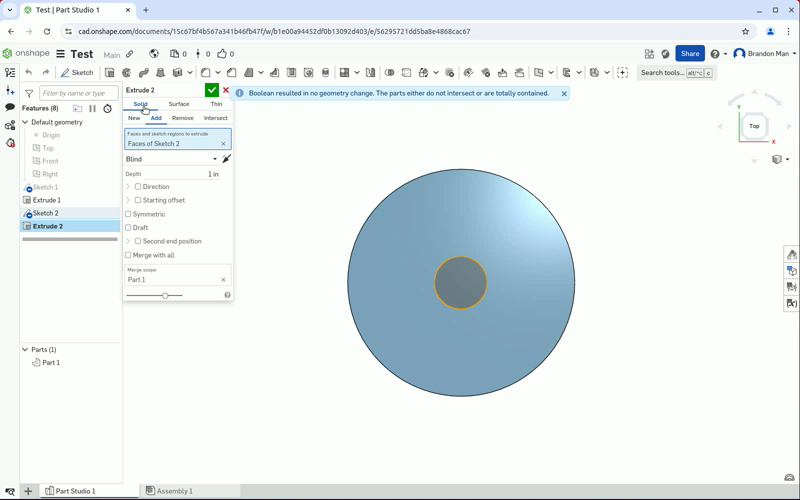
click(143, 106)
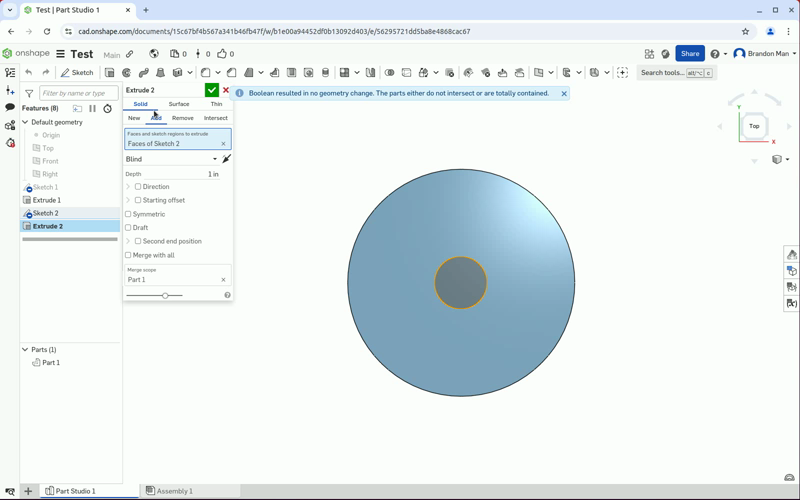
mouse_move(186, 120)
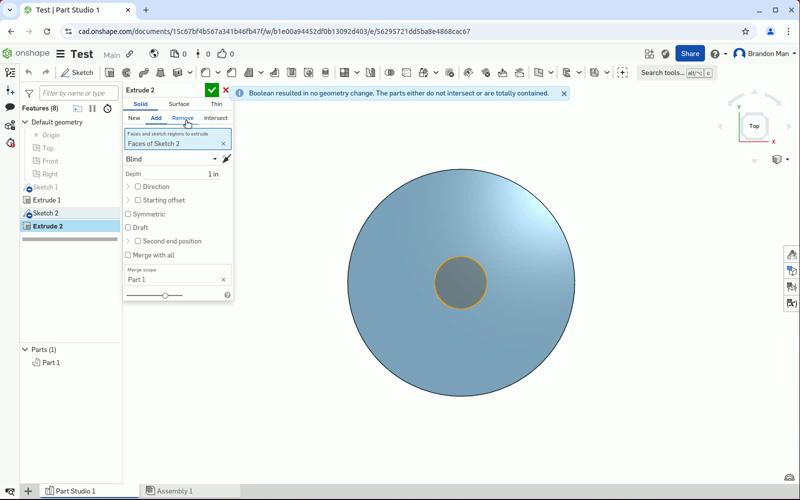
click(186, 120)
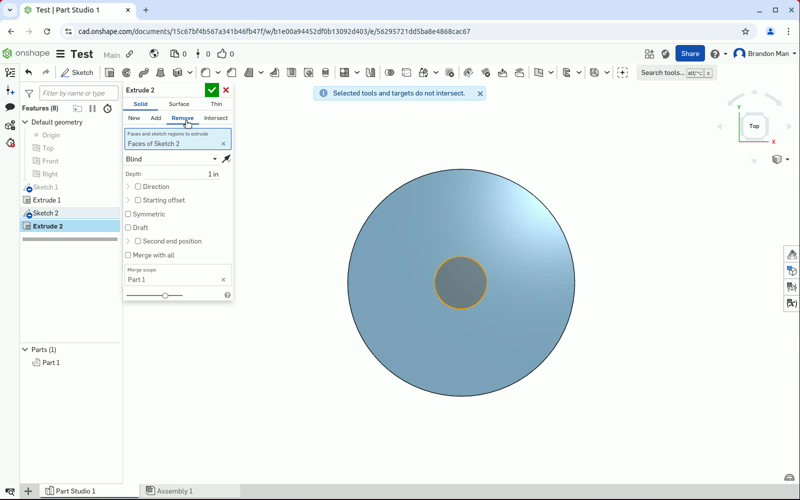
key(tab, 4)
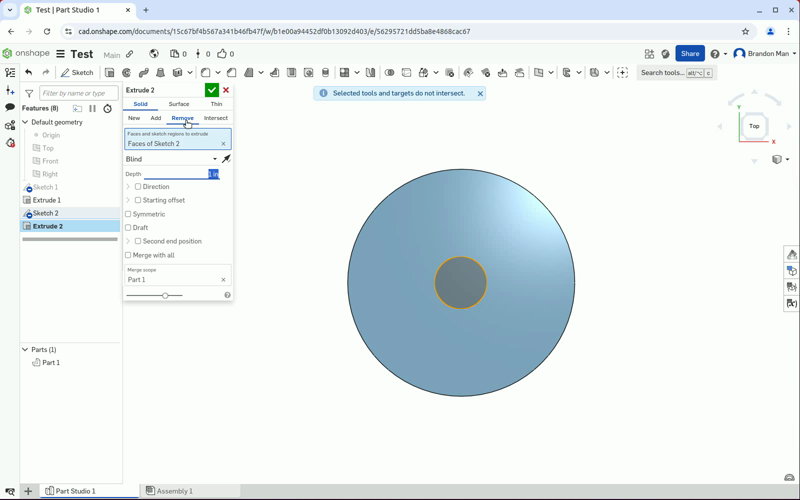
text(-5.777)
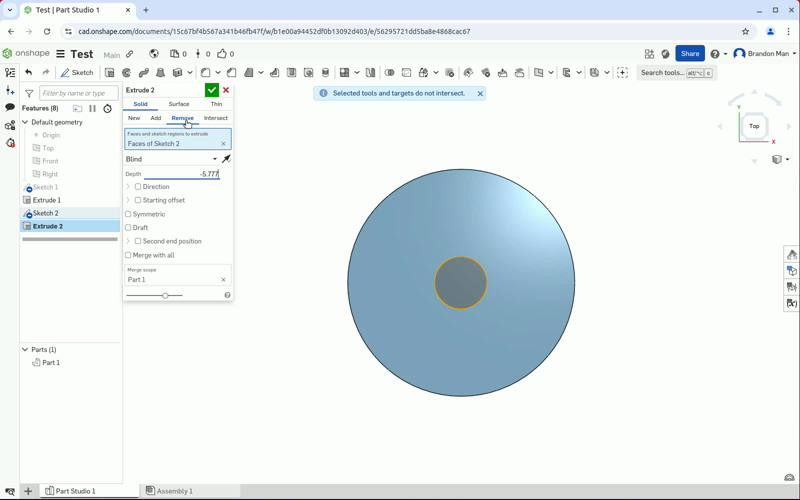
key(tab, 6)
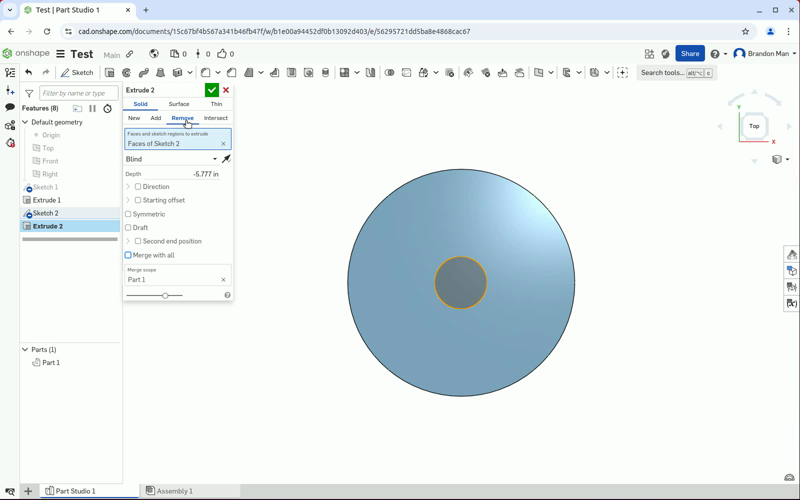
key(space)
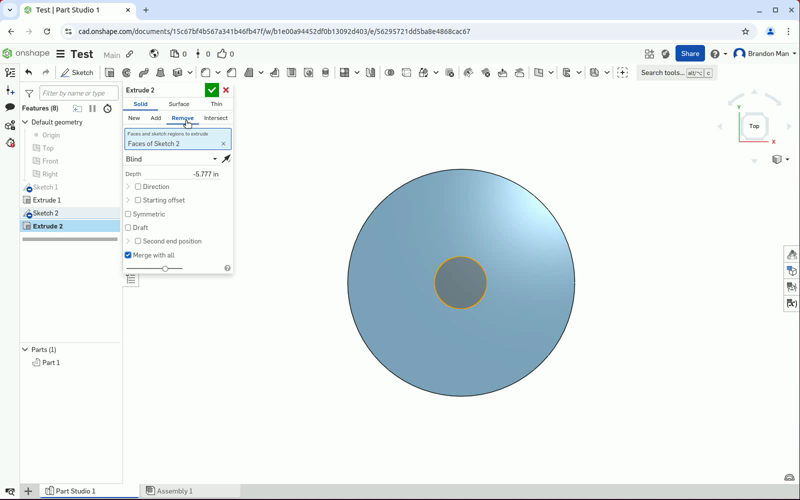
key(enter)
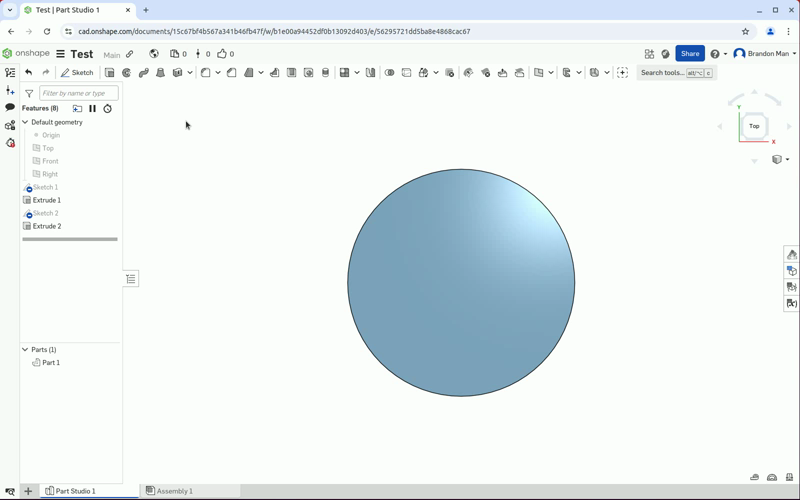
key(shift+h)
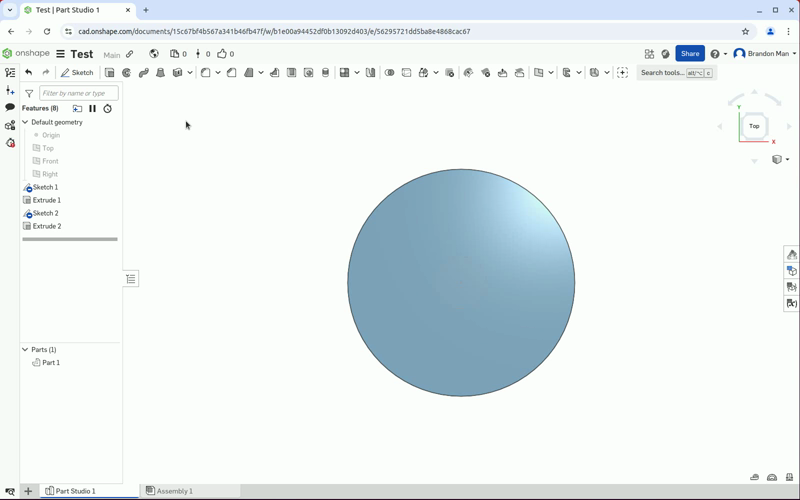
key(shift+h)
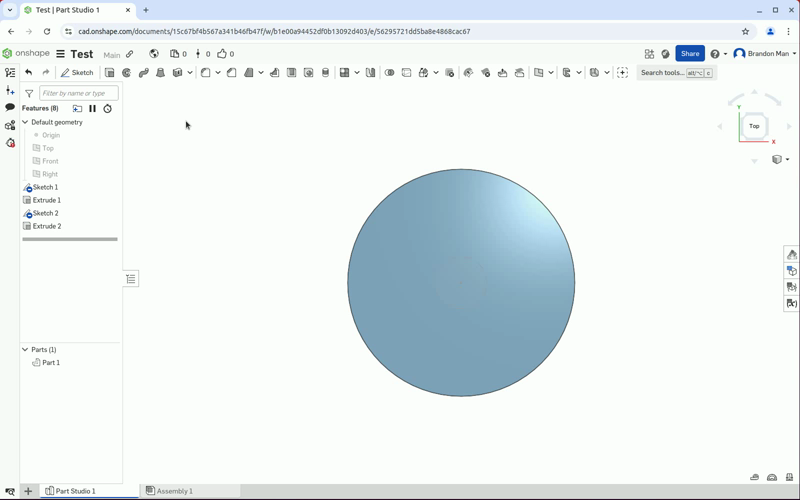
key(shift+7)
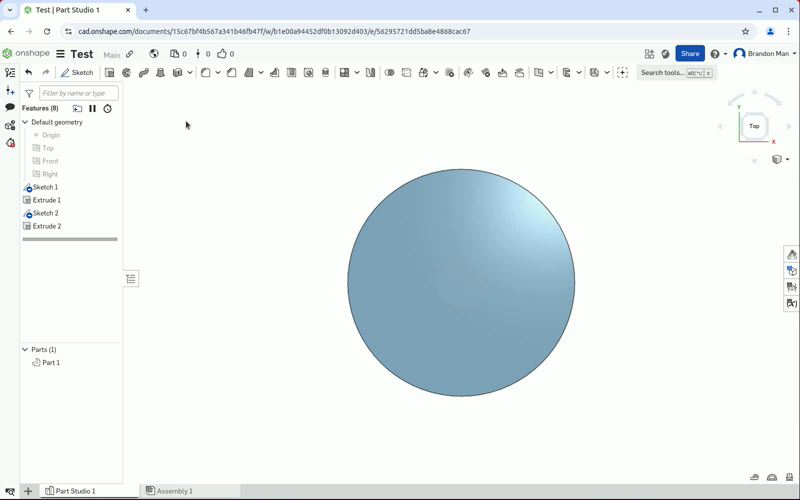
key(up, 3)
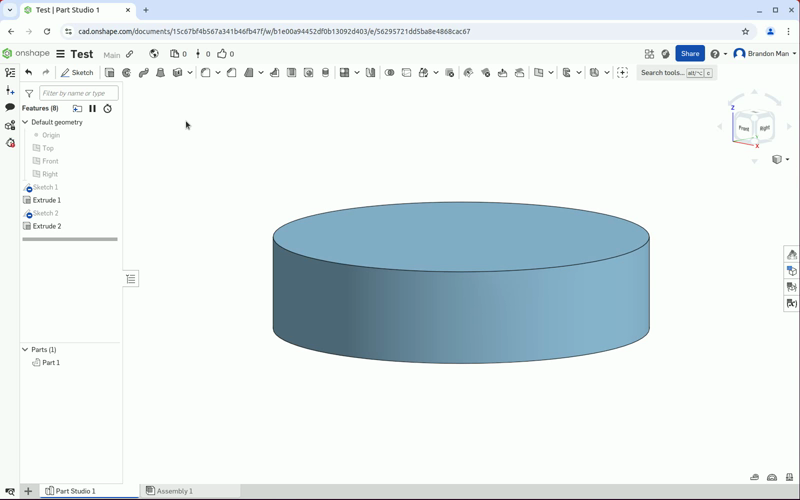
key(left, 3)
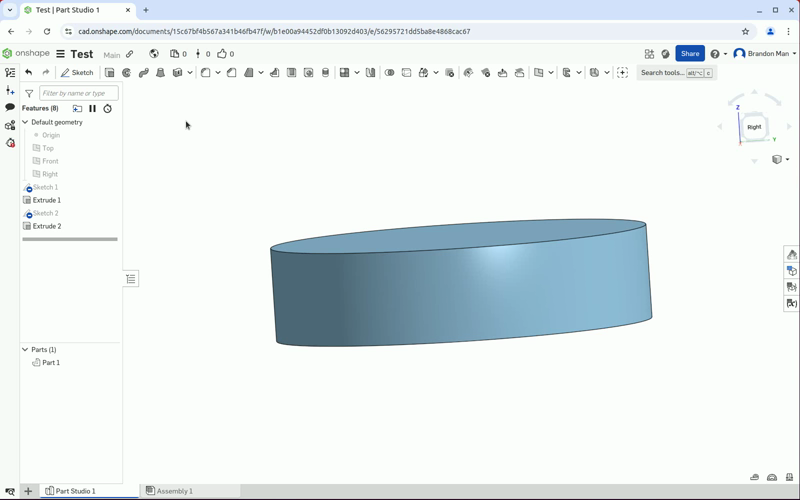
key(right, 3)
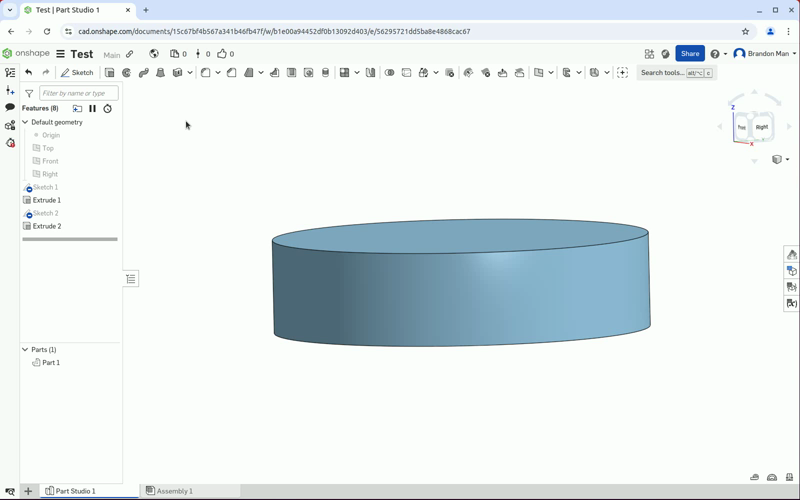
key(down, 3)
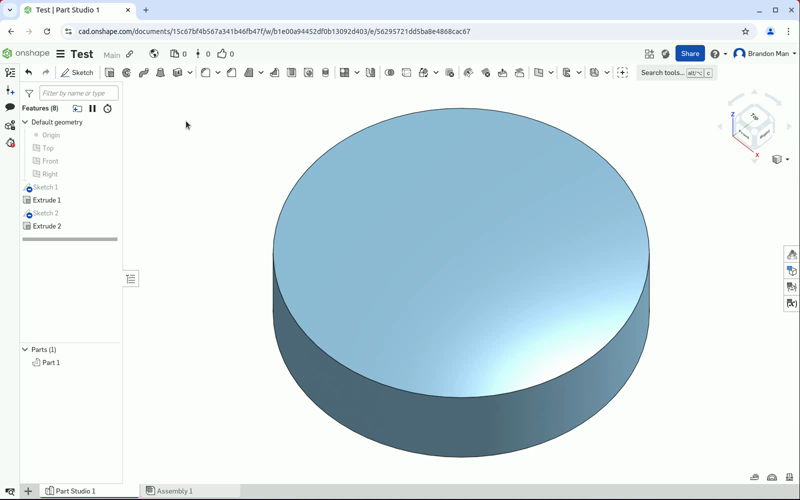
mouse_move(73, 189)
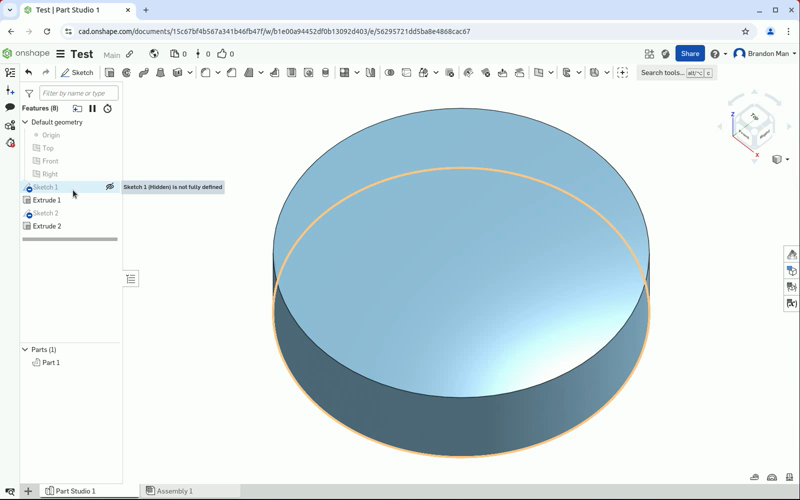
click(73, 189)